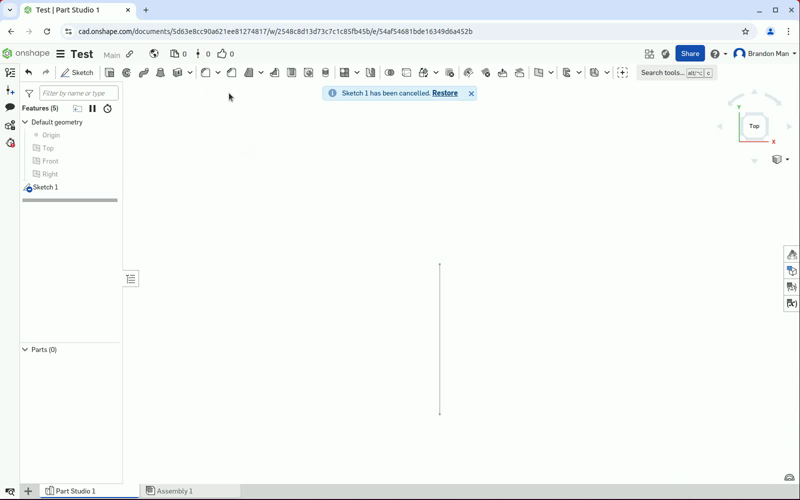
key(shift+h)
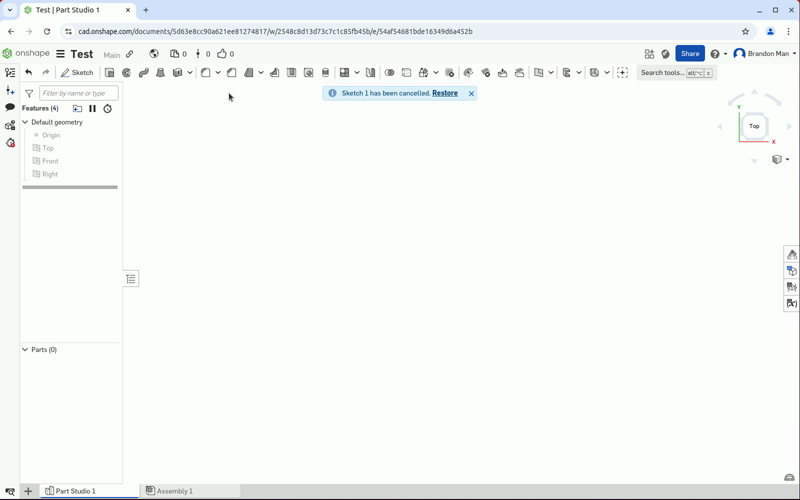
key(shift+s)
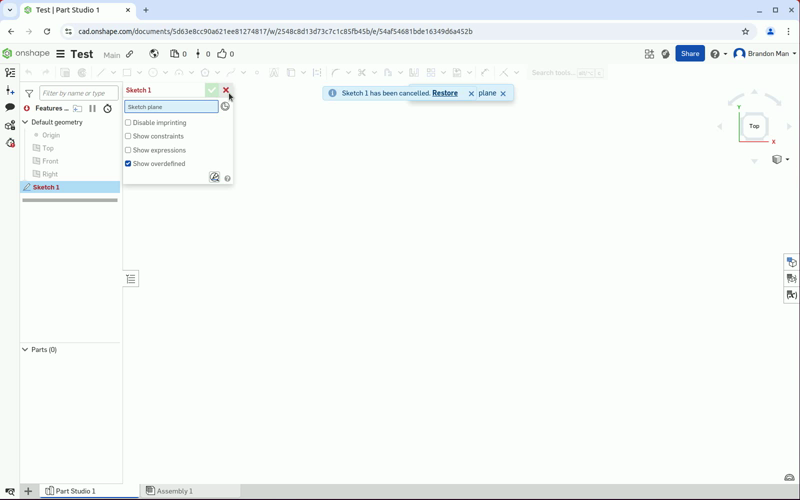
mouse_move(73, 150)
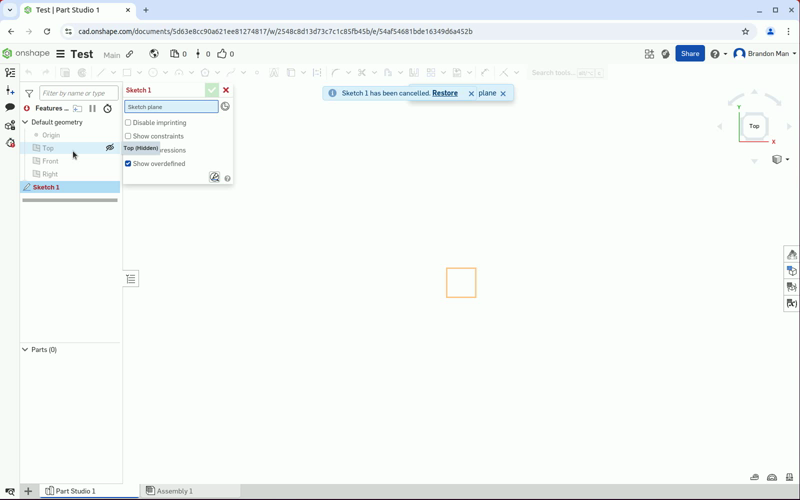
click(73, 150)
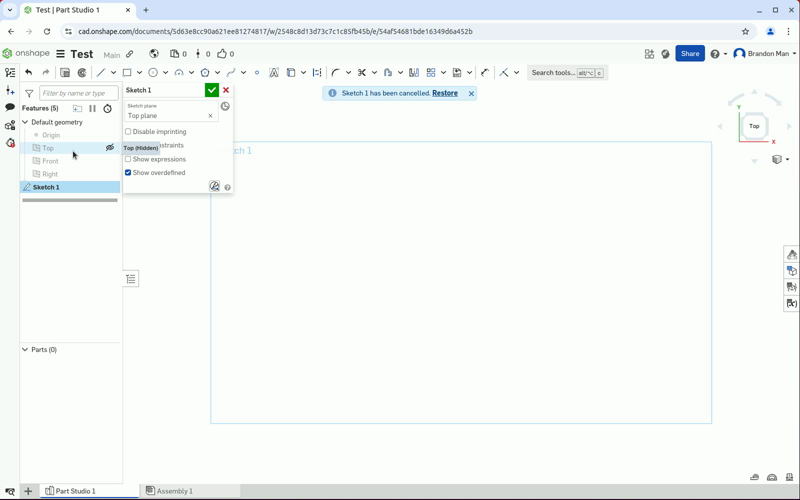
mouse_move(73, 352)
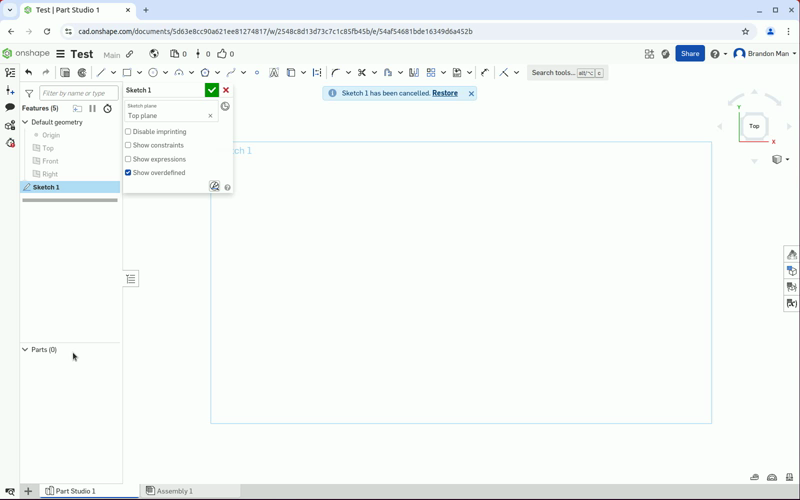
key(y)
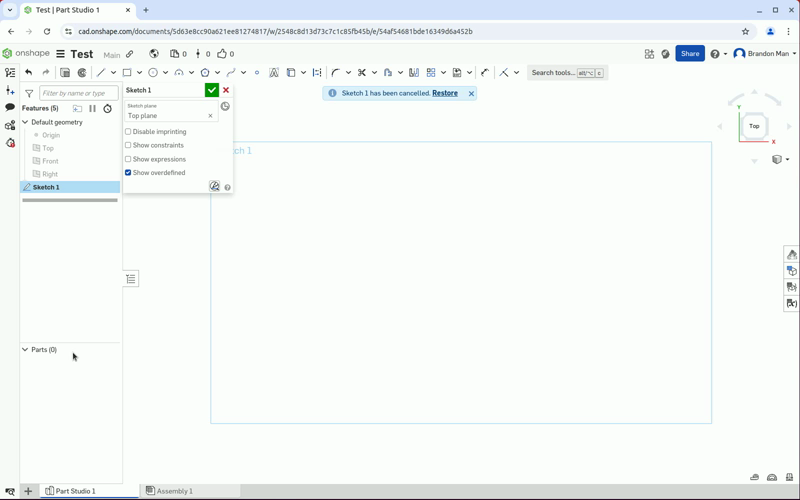
key(c)
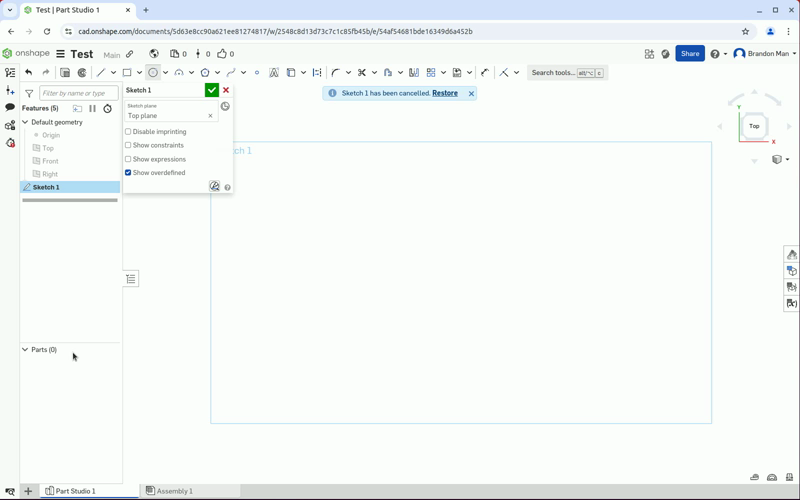
key_down(shift)
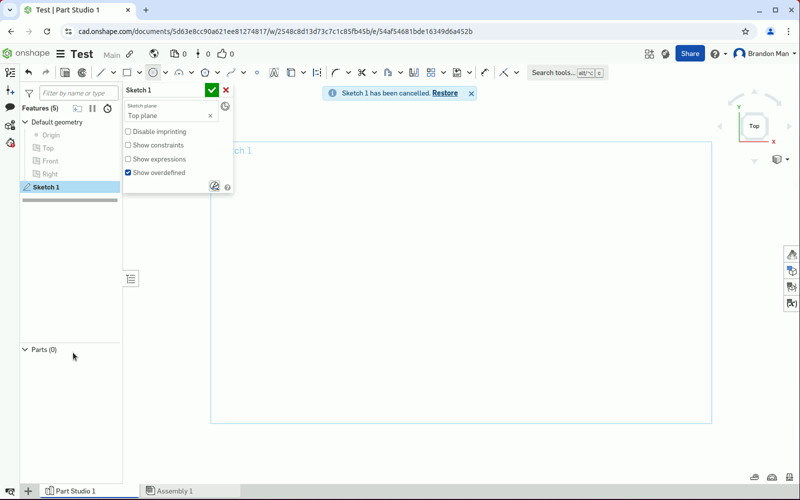
mouse_move(461, 282)
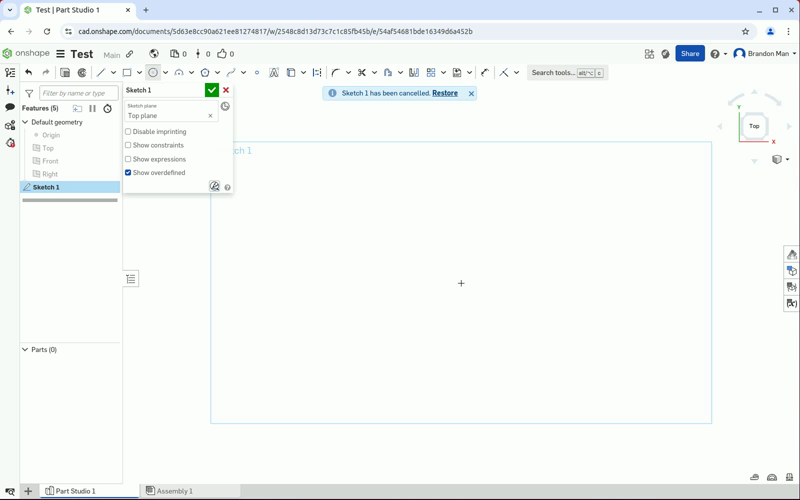
click(461, 282)
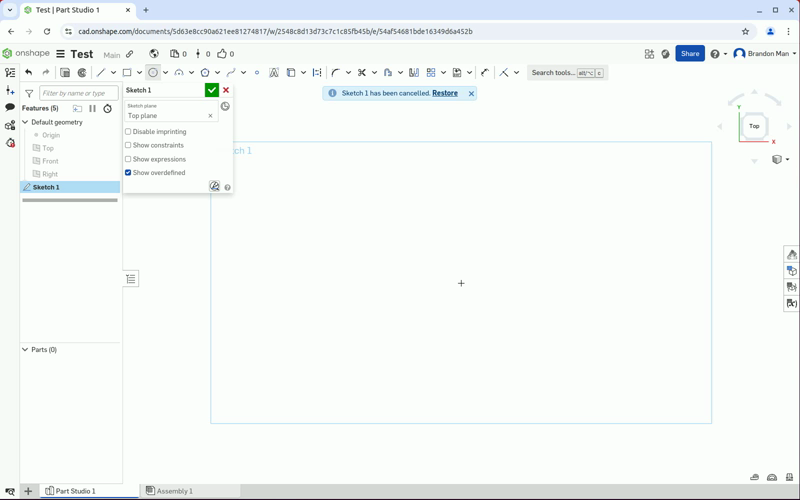
key_up(shift)
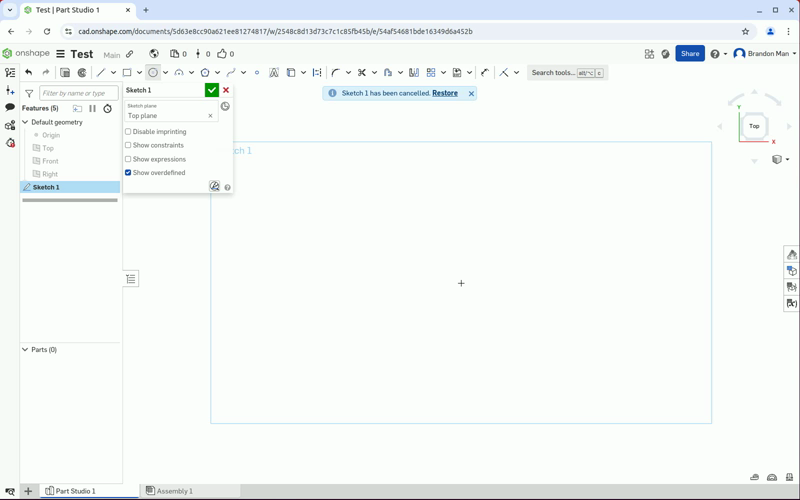
mouse_move(574, 282)
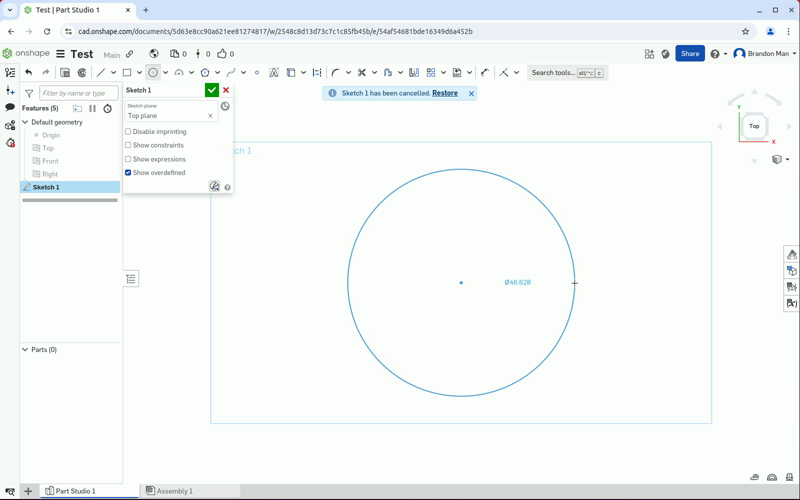
click(574, 282)
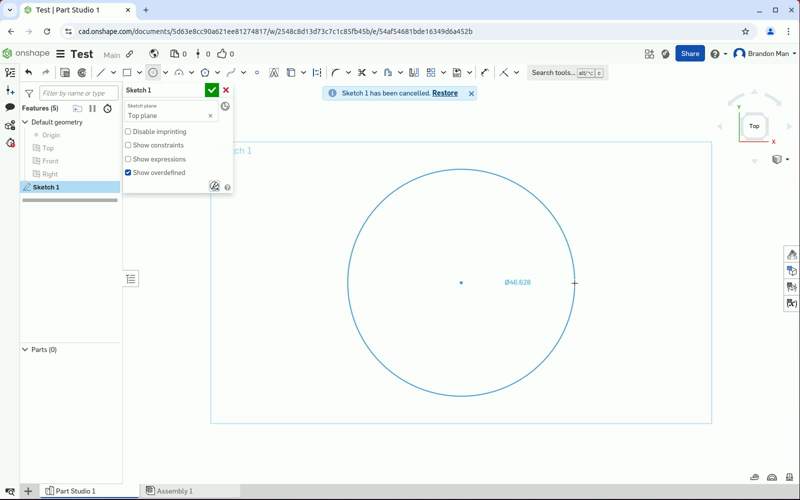
key(esc)
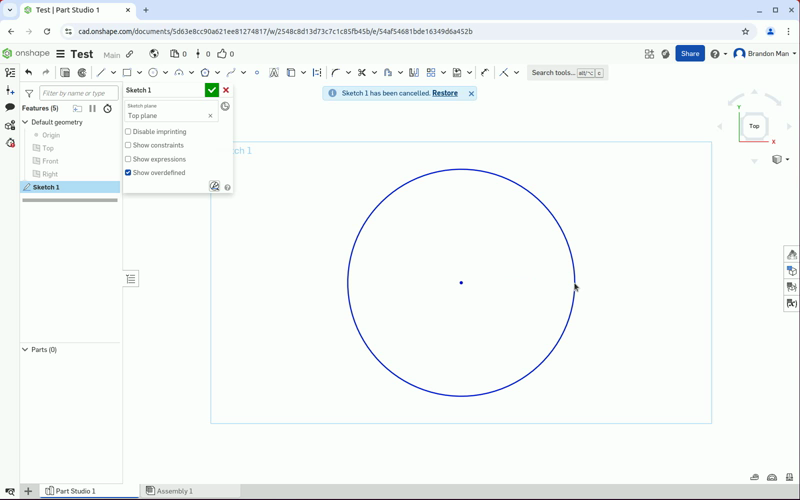
mouse_move(458, 226)
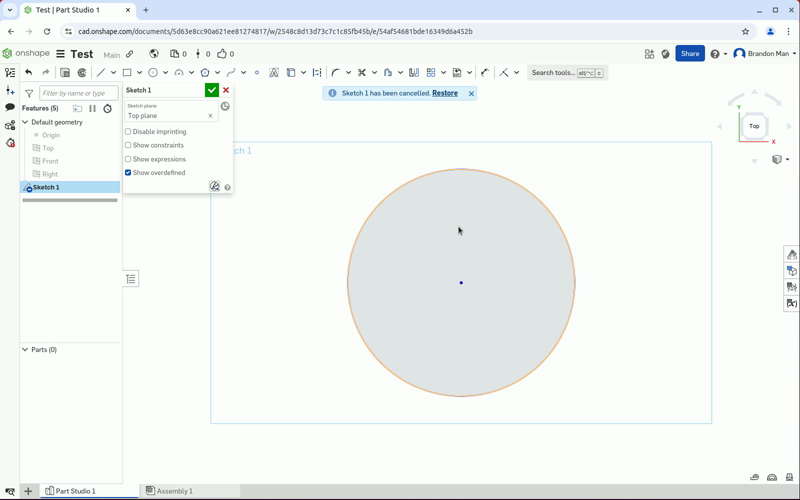
click(458, 226)
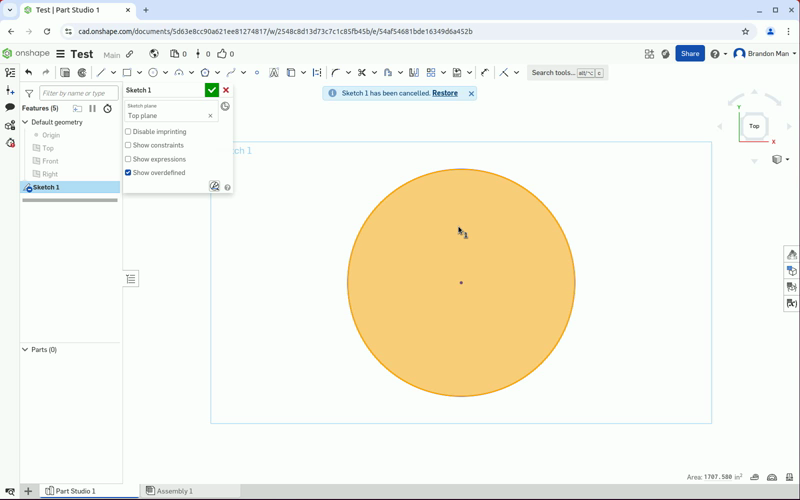
mouse_move(73, 352)
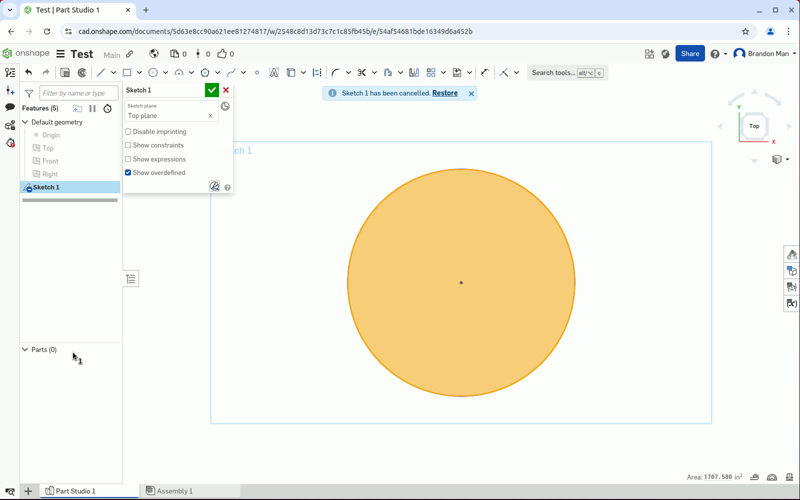
key(shift+y)
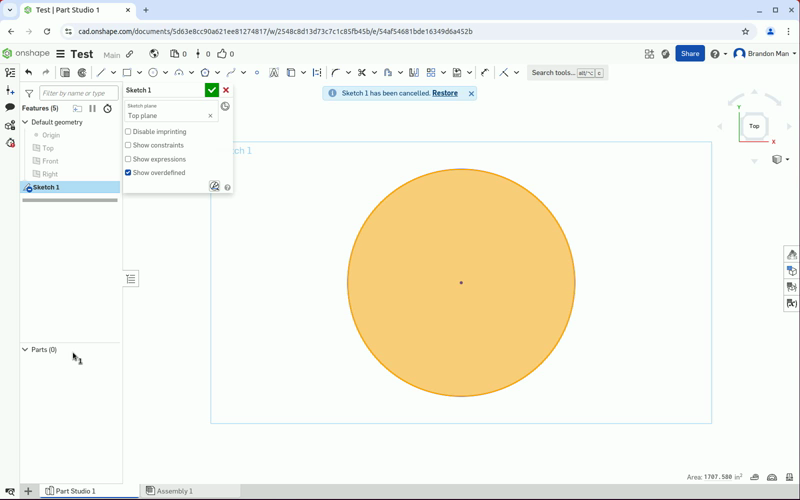
key(shift+e)
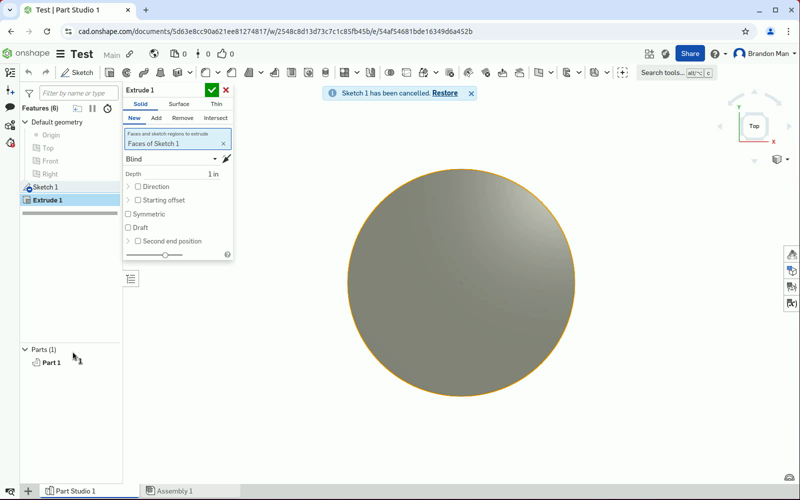
mouse_move(143, 106)
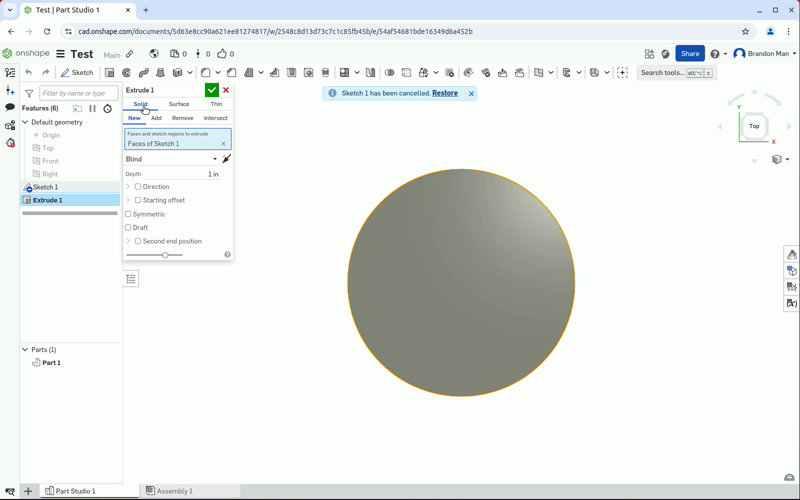
click(143, 106)
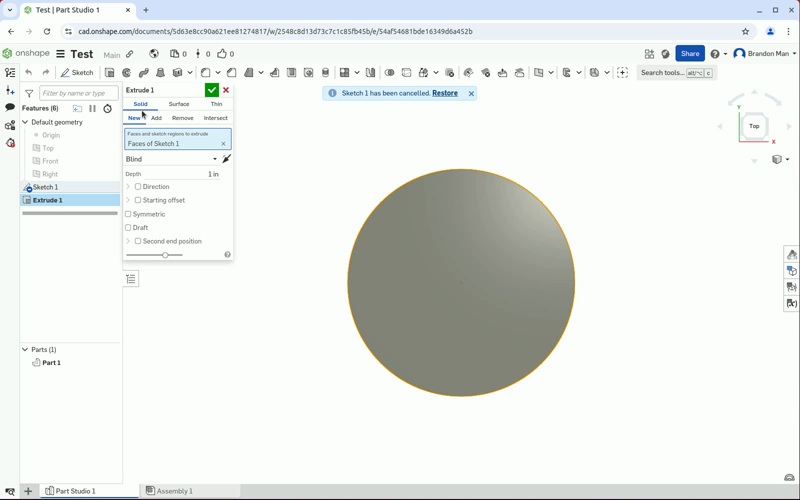
mouse_move(137, 120)
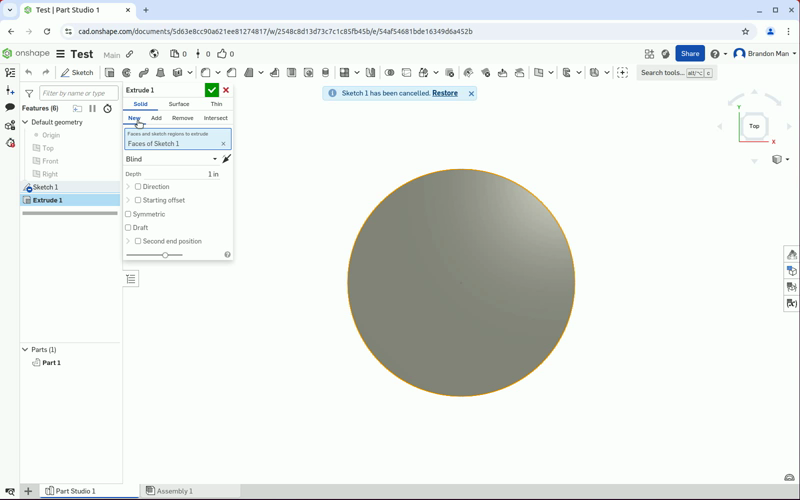
click(137, 120)
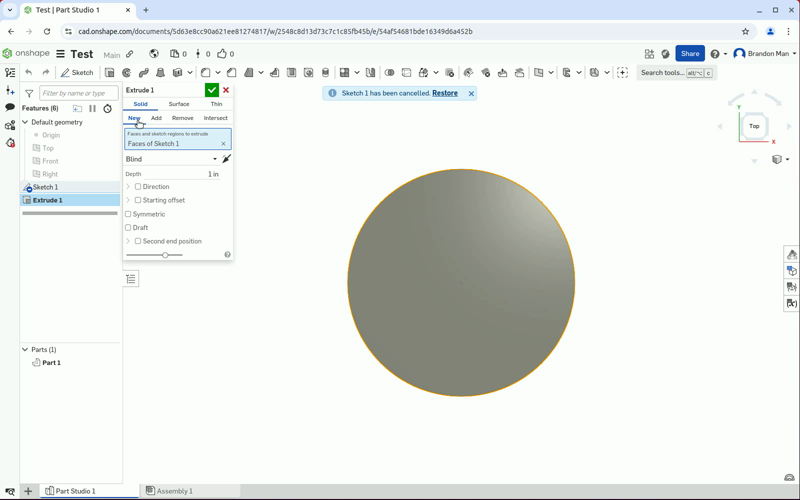
key(tab, 4)
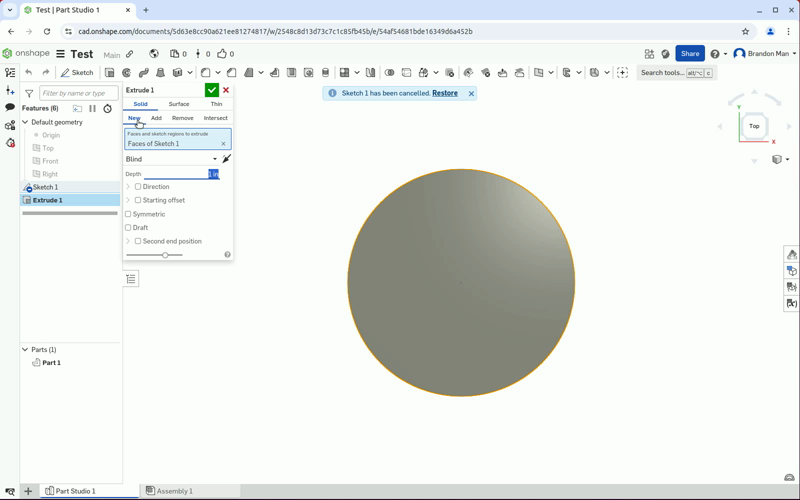
text(11.554)
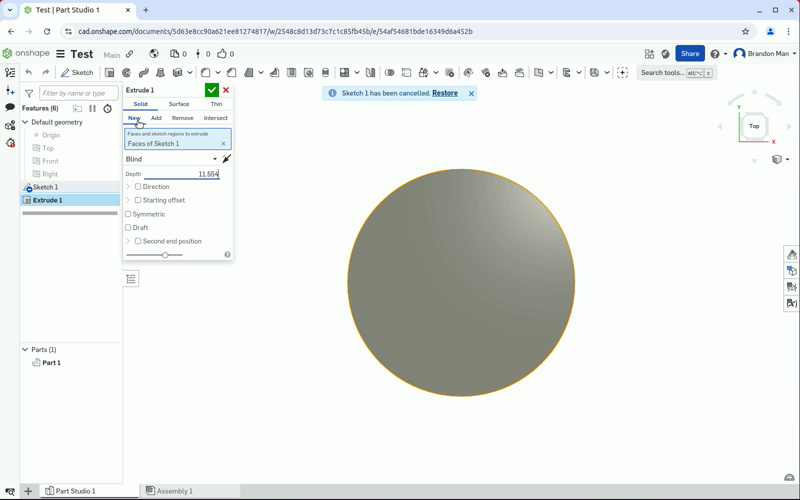
key(enter)
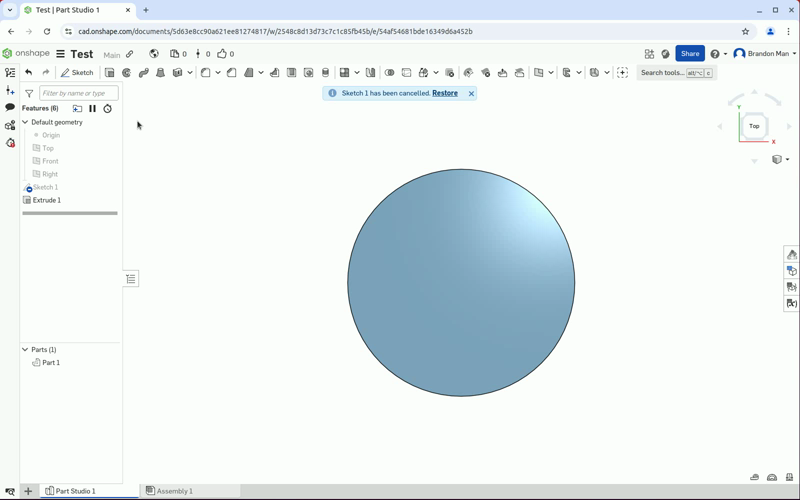
key(shift+h)
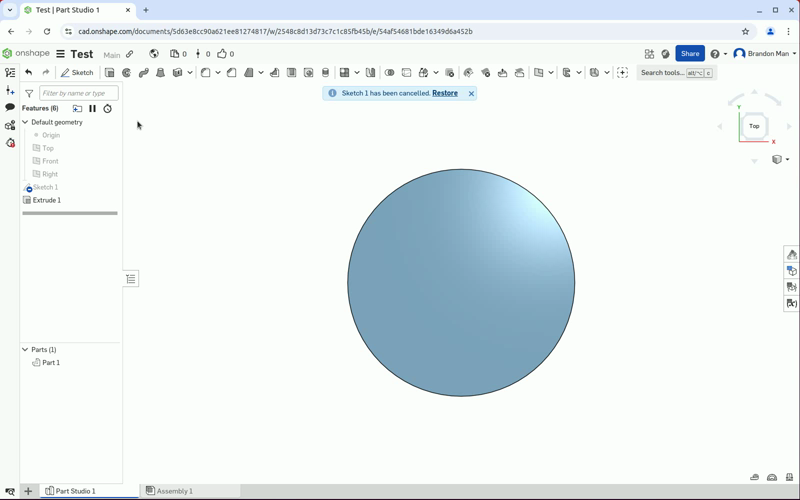
key(shift+h)
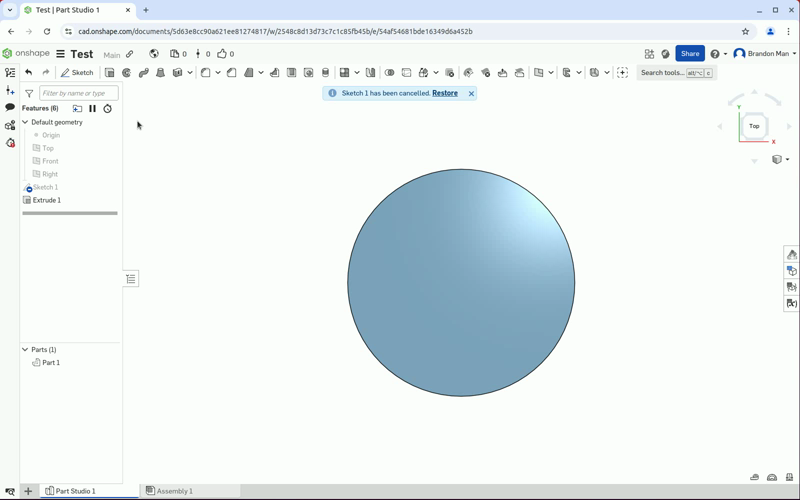
mouse_move(73, 189)
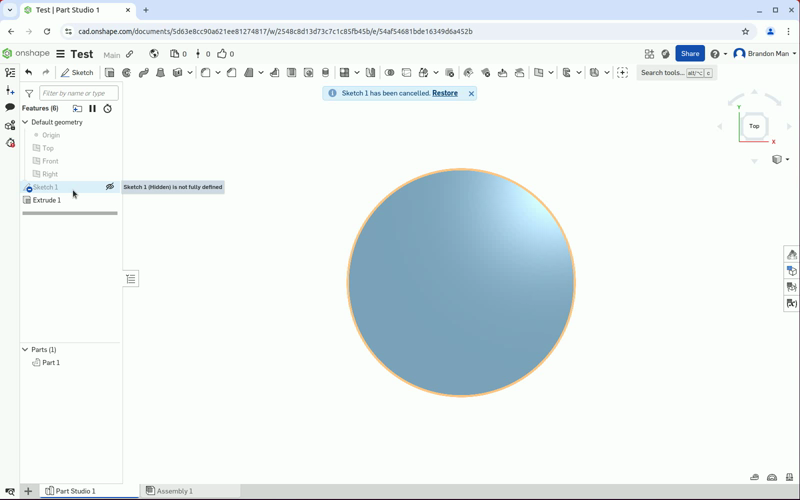
click(73, 189)
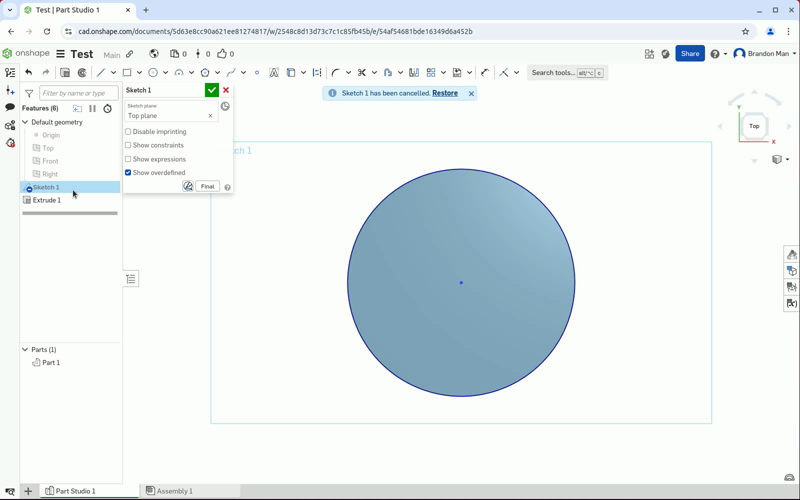
mouse_move(229, 92)
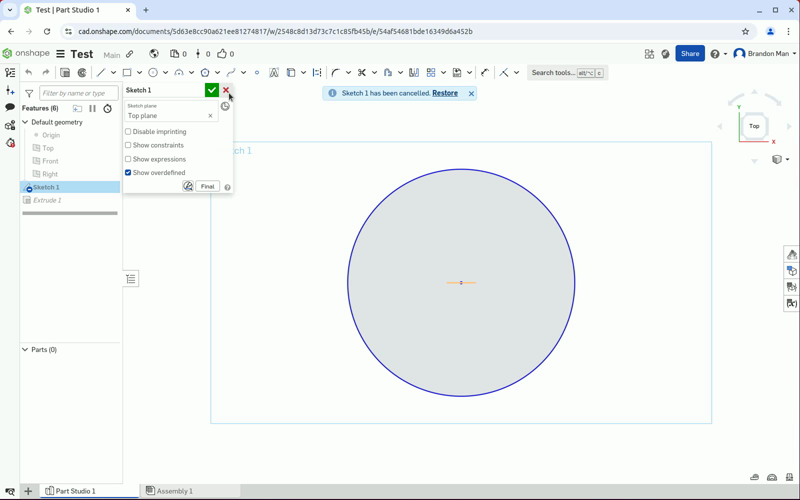
click(229, 92)
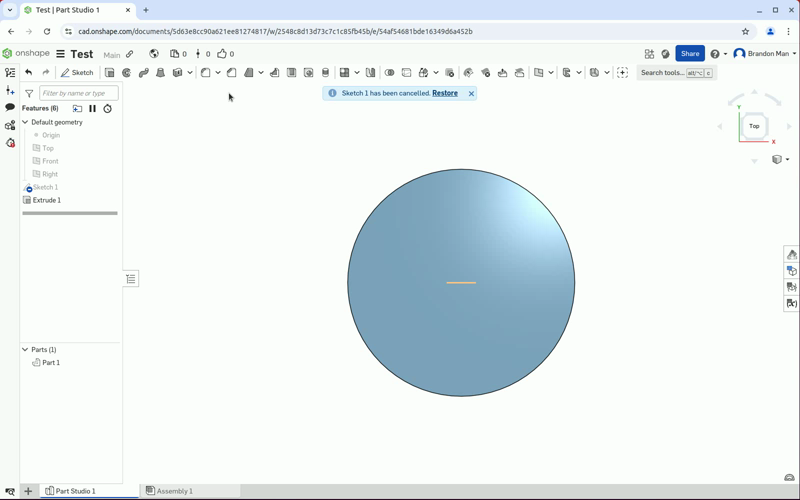
mouse_move(541, 75)
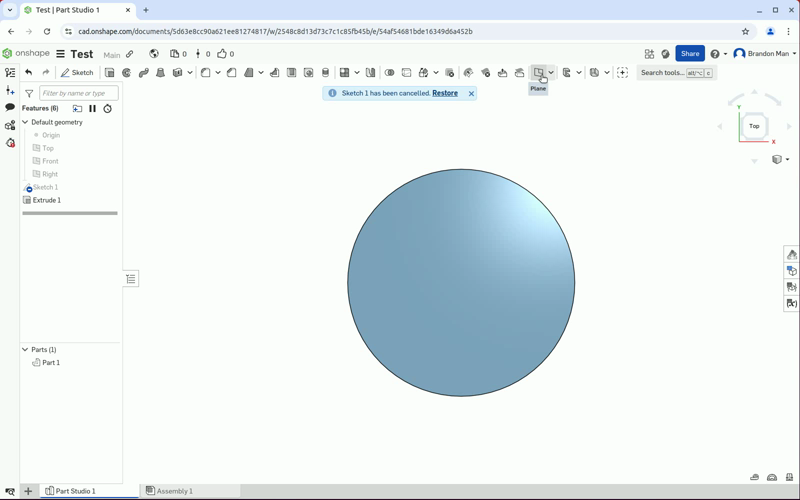
click(541, 75)
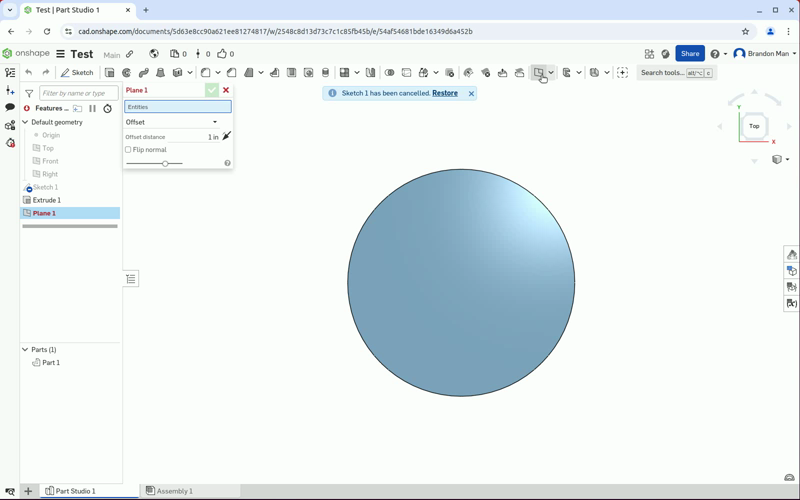
mouse_move(73, 150)
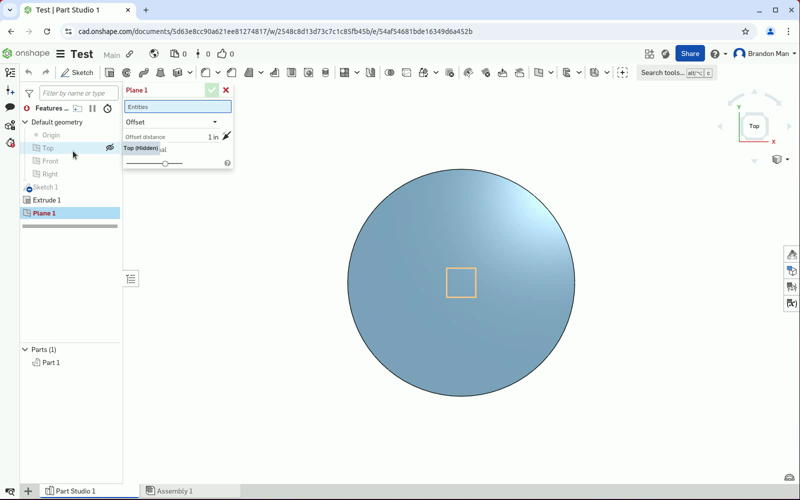
click(73, 150)
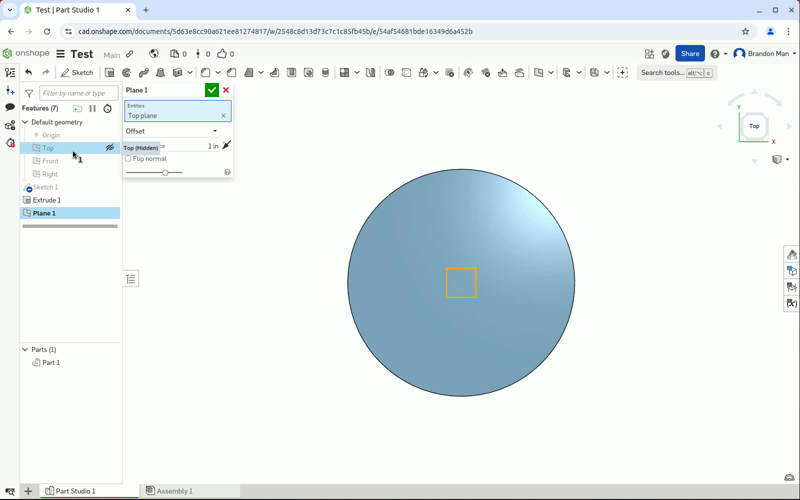
key(tab, 2)
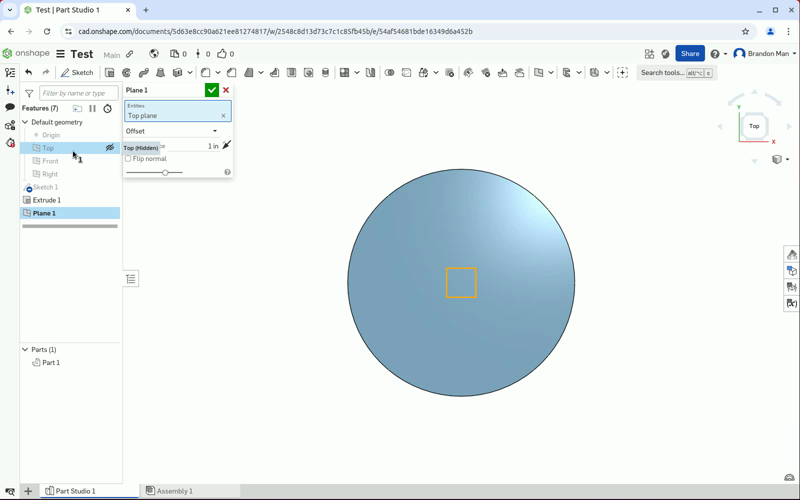
text(11.554)
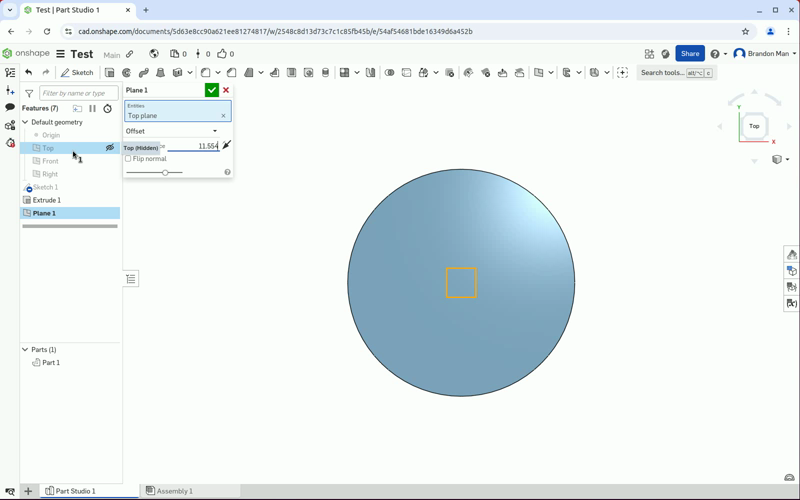
key(enter, 2)
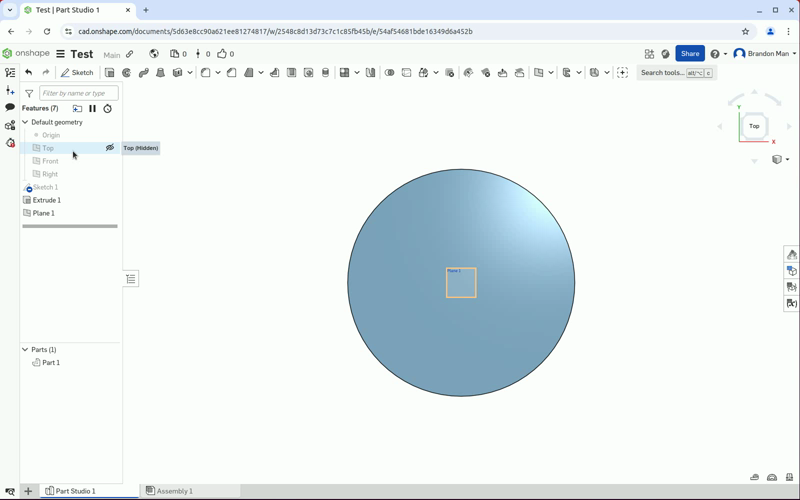
key(shift+s)
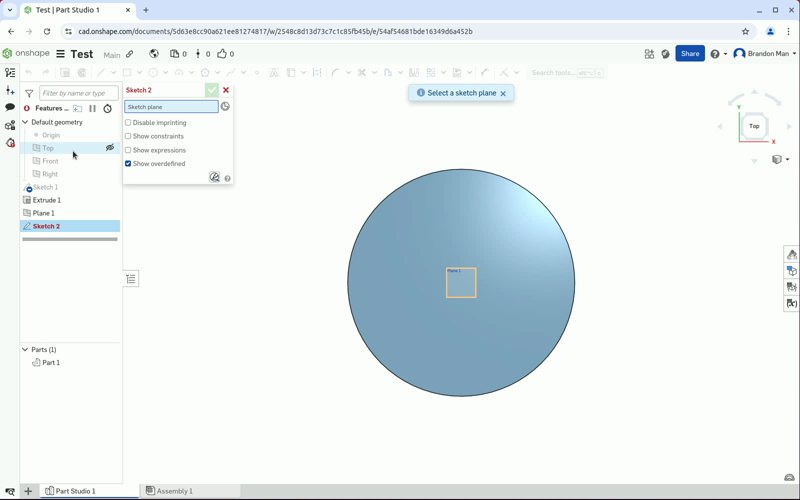
mouse_move(73, 215)
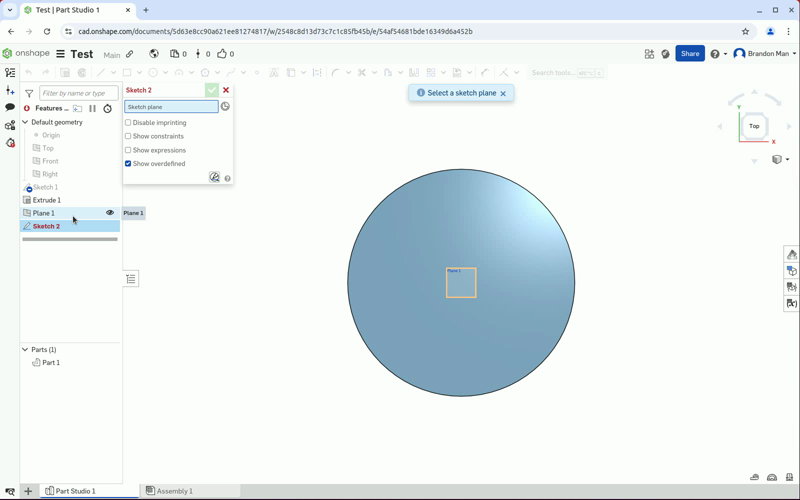
click(73, 215)
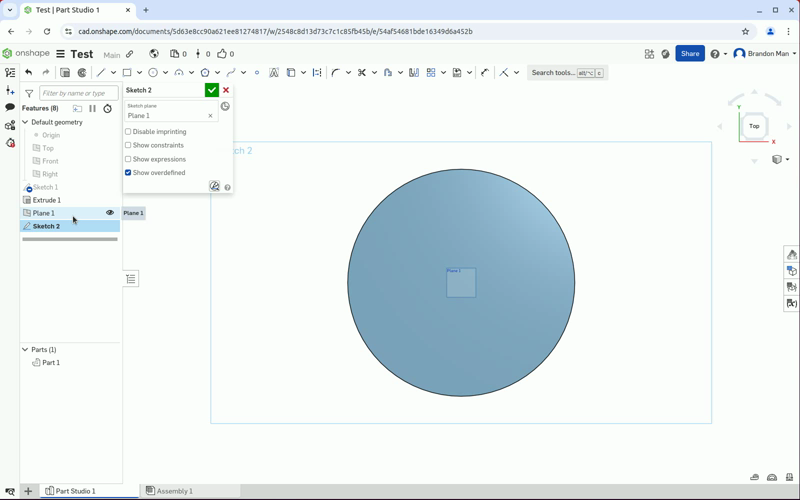
mouse_move(73, 352)
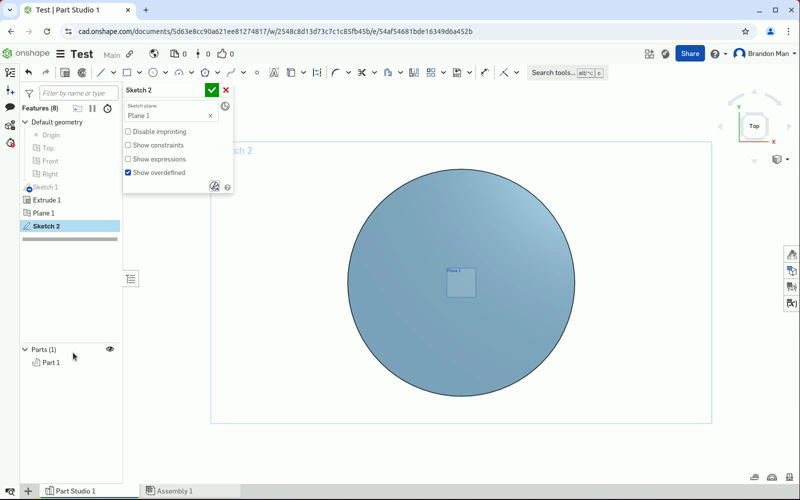
key(y)
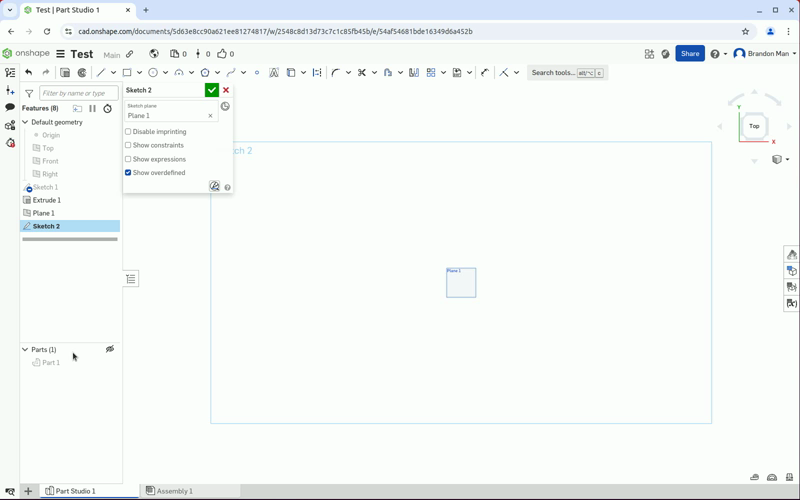
key(c)
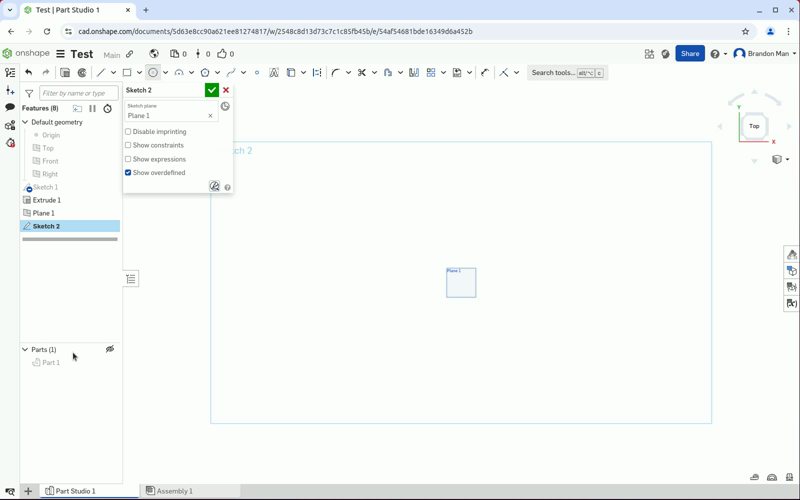
key_down(shift)
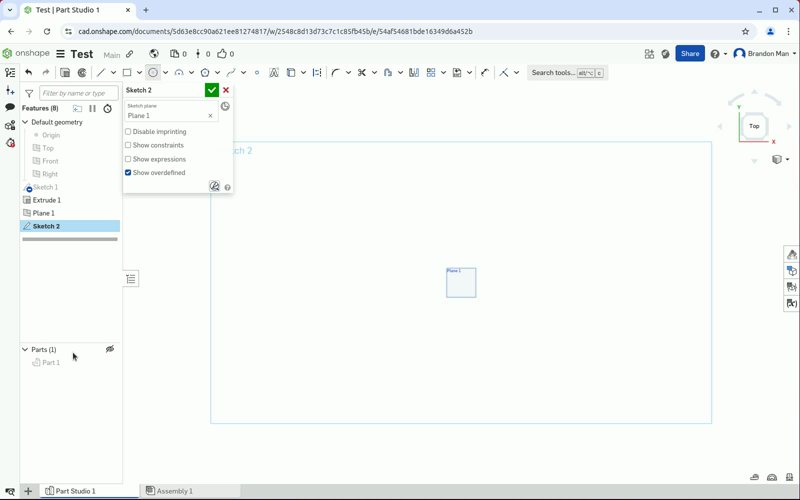
mouse_move(461, 282)
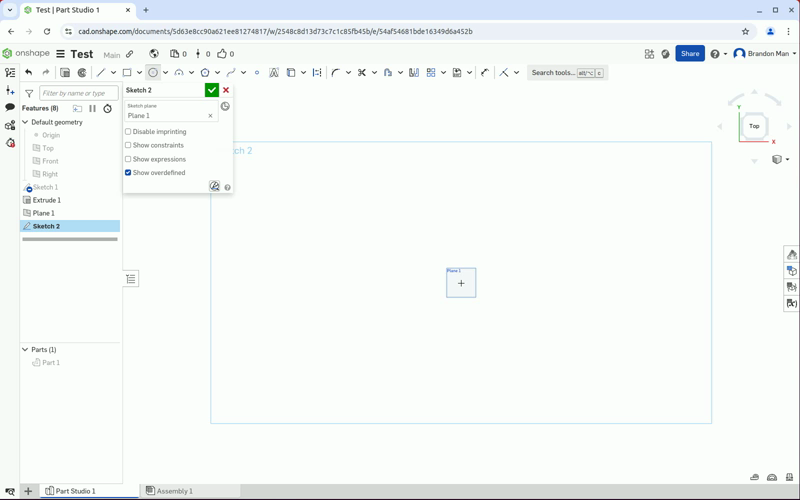
click(461, 282)
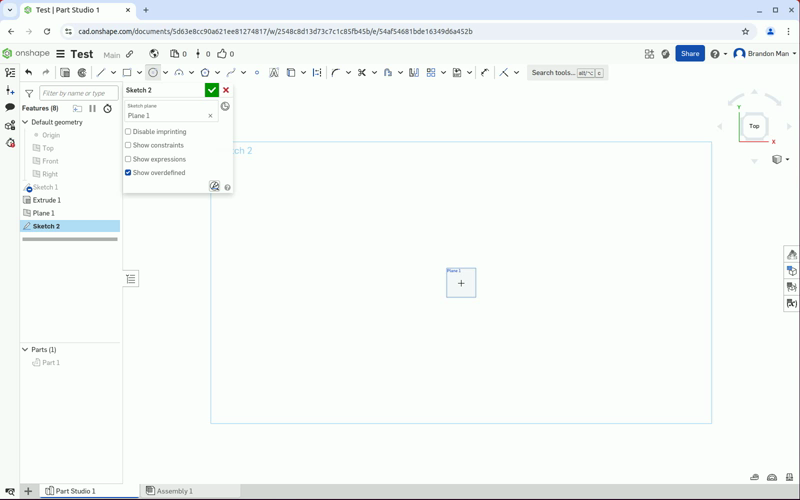
key_up(shift)
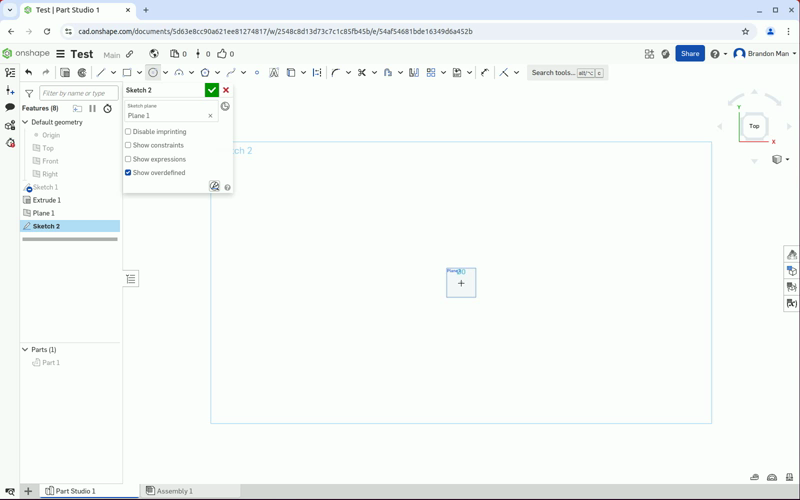
mouse_move(518, 282)
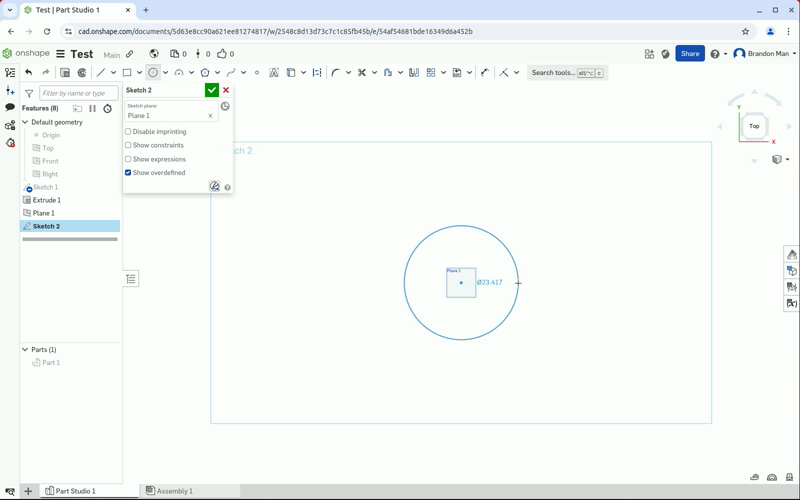
click(518, 282)
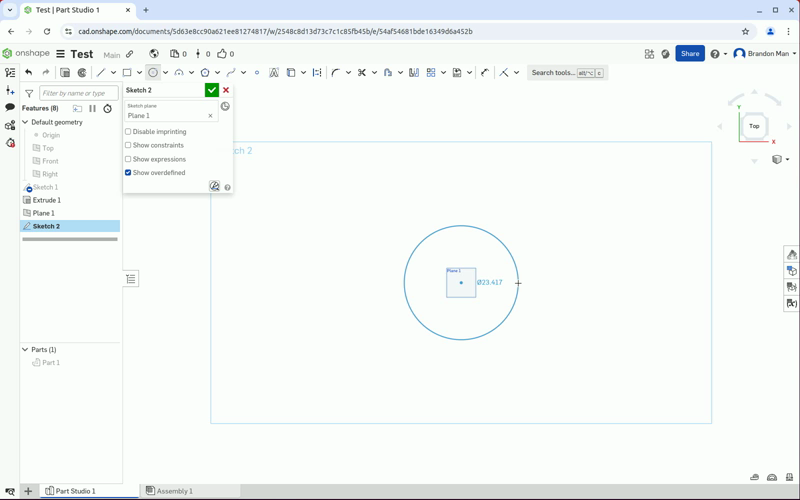
key(esc)
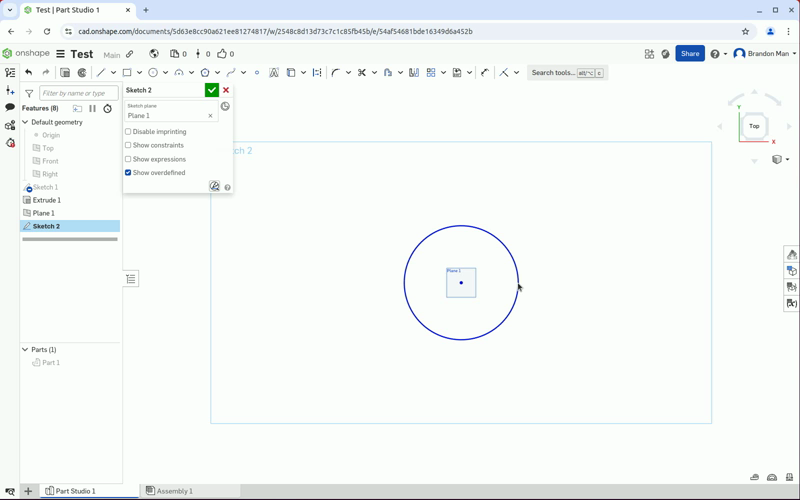
mouse_move(468, 329)
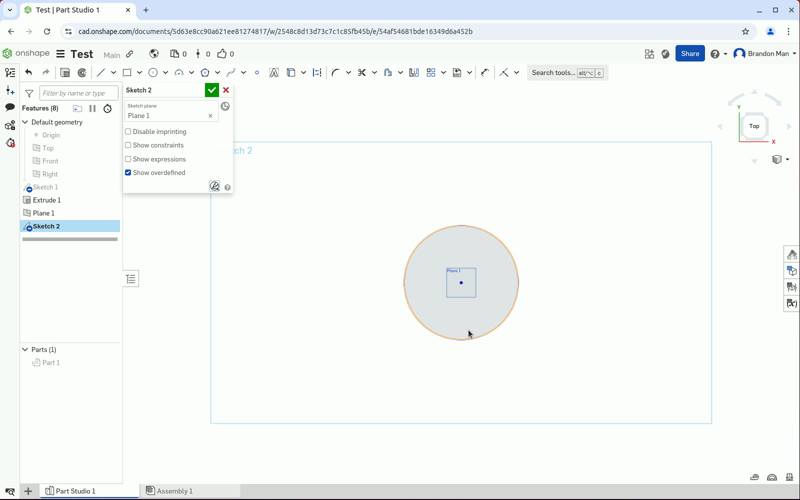
click(468, 329)
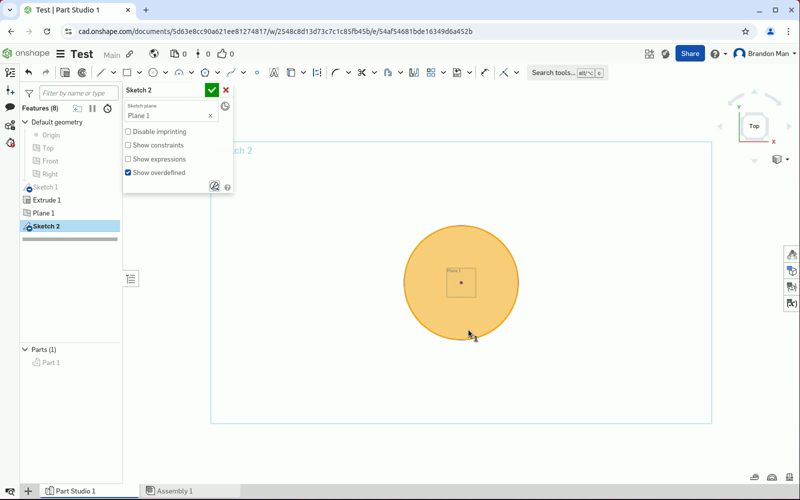
mouse_move(73, 352)
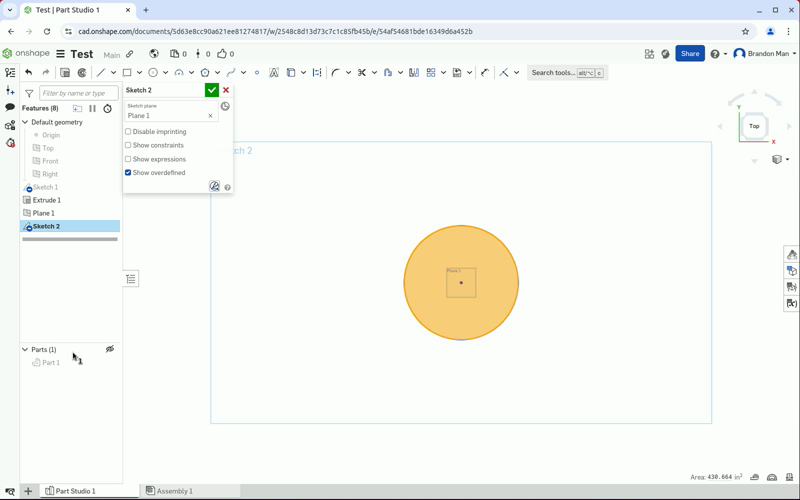
key(shift+y)
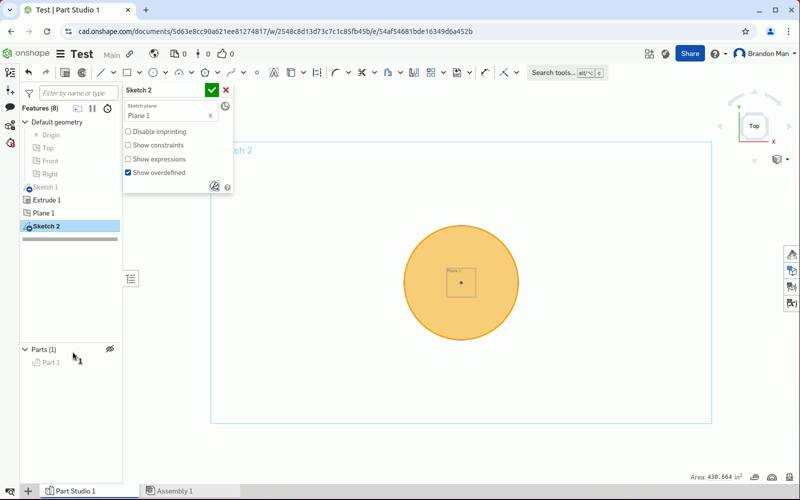
key(shift+e)
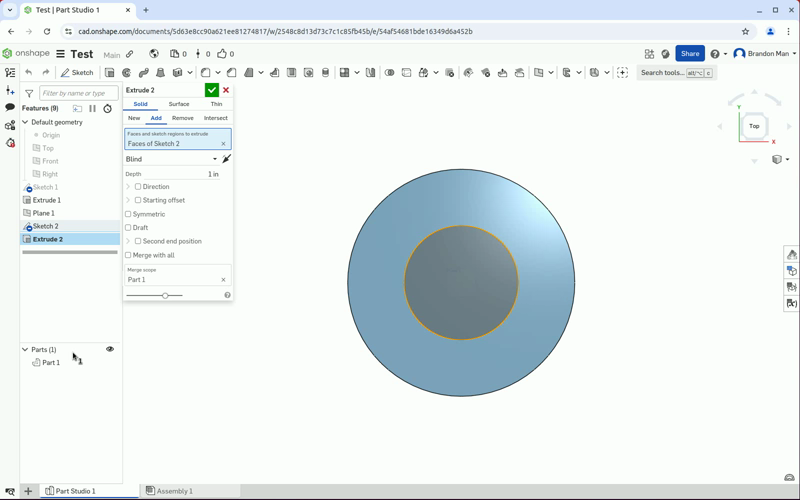
mouse_move(143, 106)
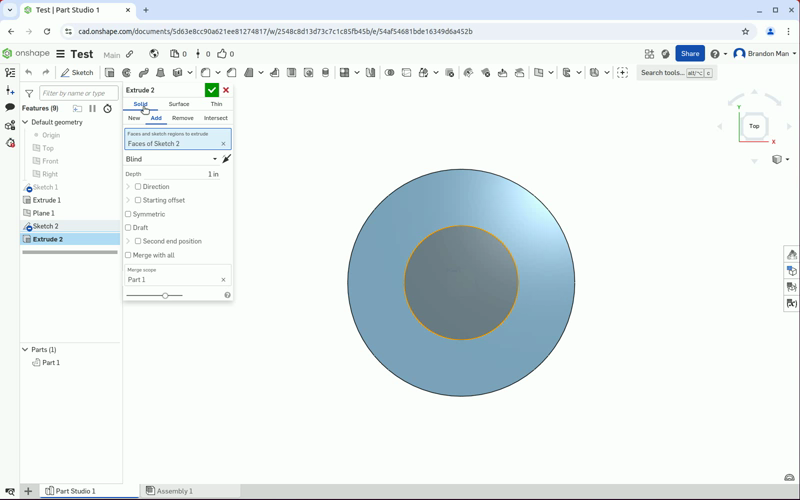
click(143, 106)
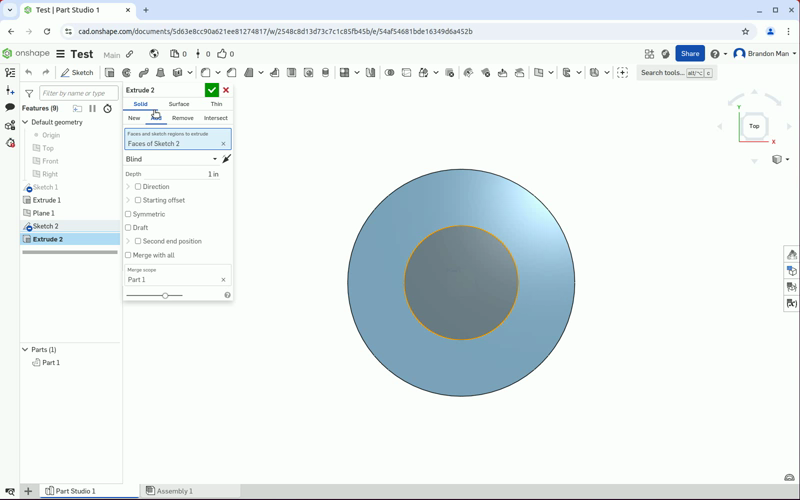
mouse_move(186, 120)
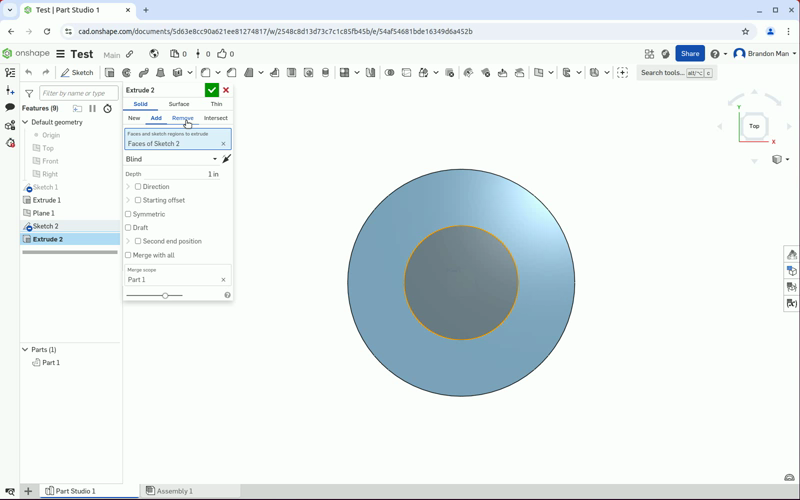
click(186, 120)
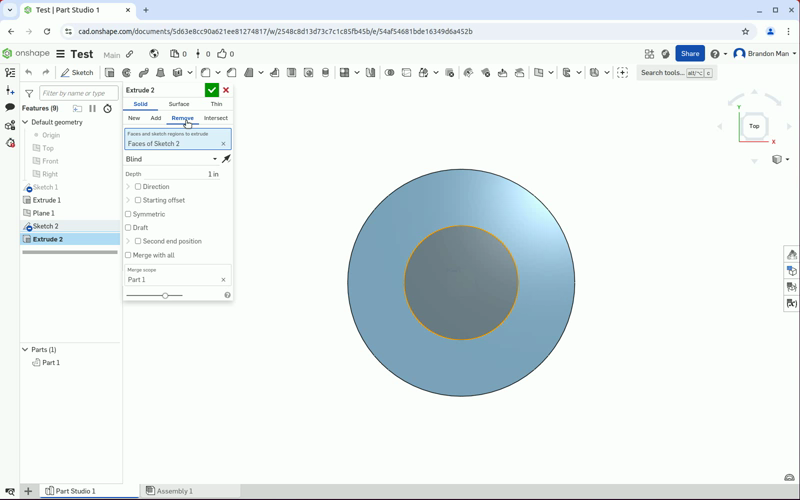
key(tab, 4)
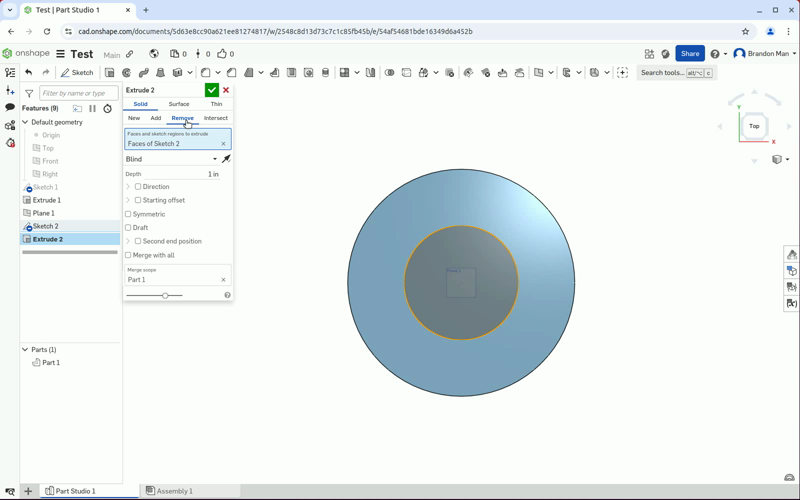
text(11.554)
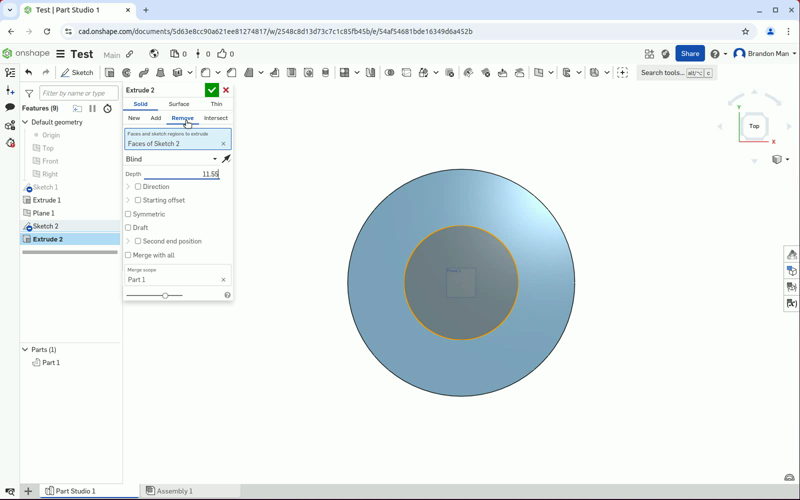
key(tab, 6)
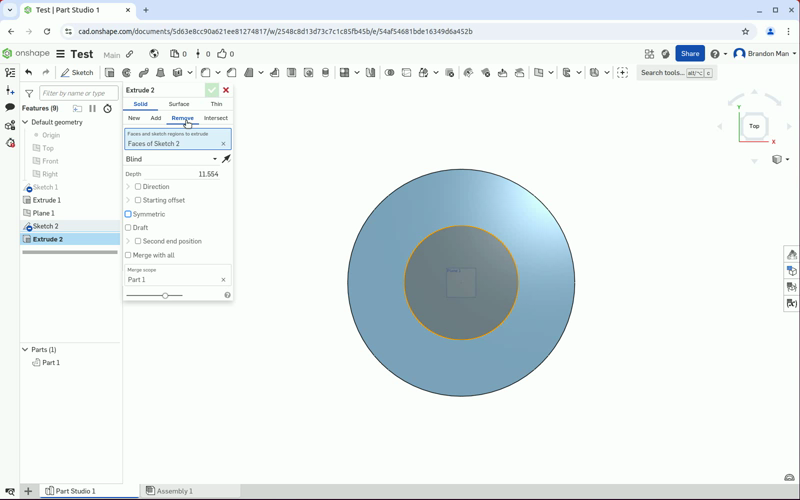
key(space)
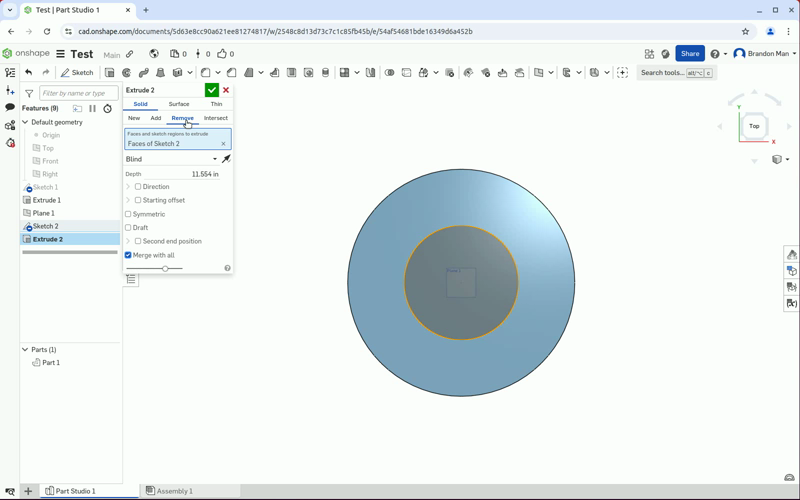
key(enter)
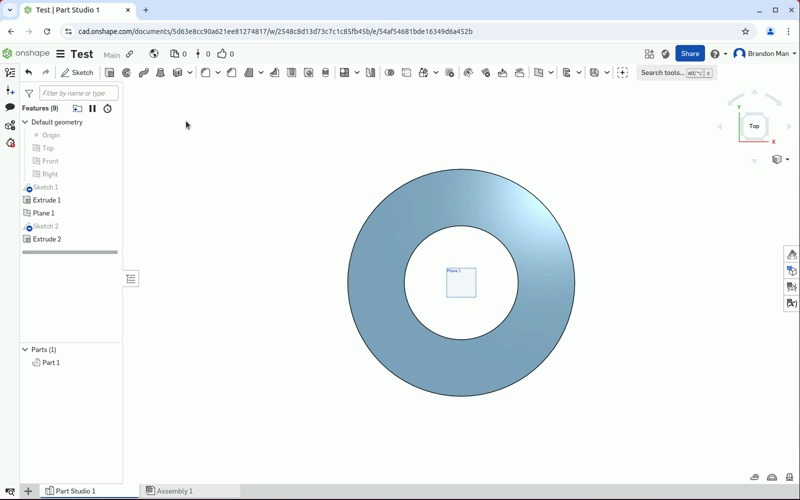
key(shift+h)
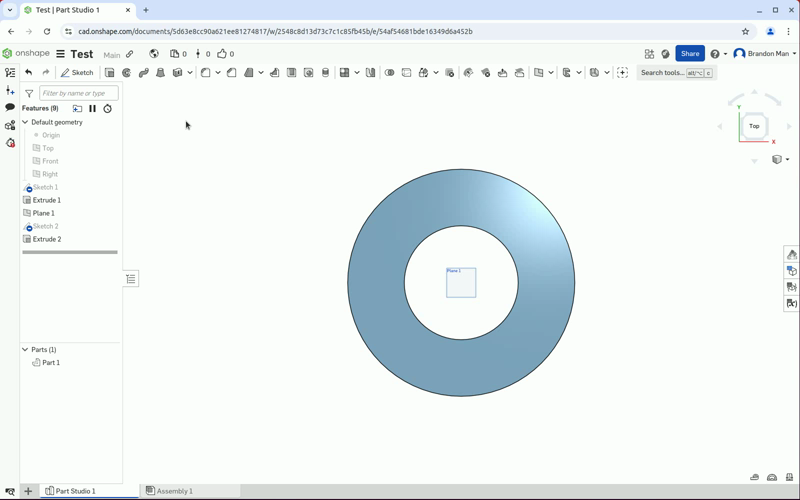
key(shift+h)
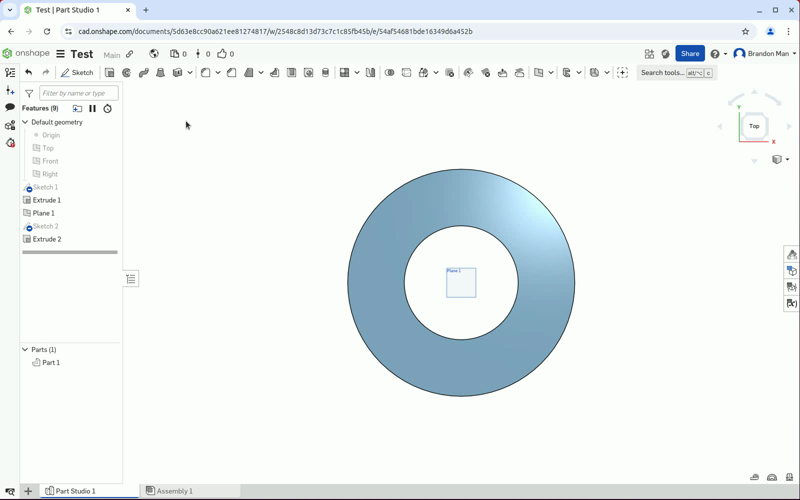
key(shift+7)
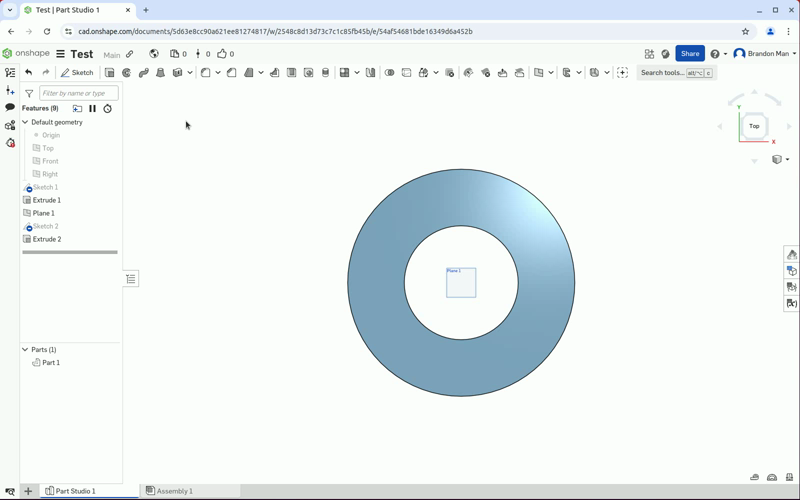
key(up, 3)
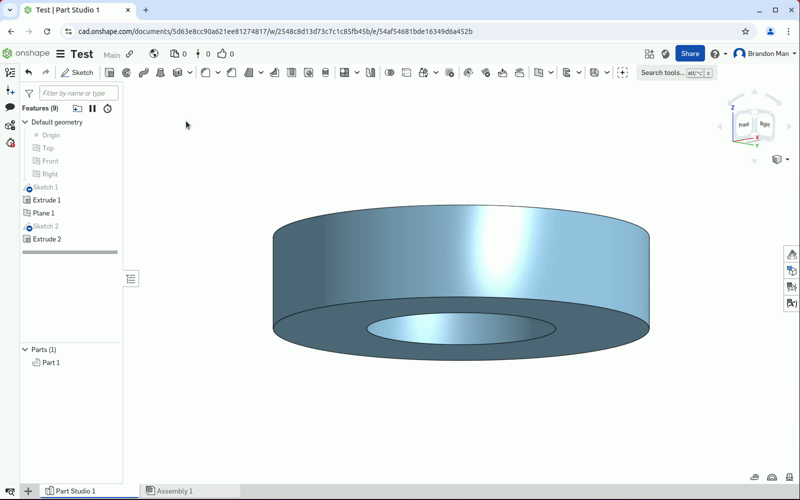
key(left, 3)
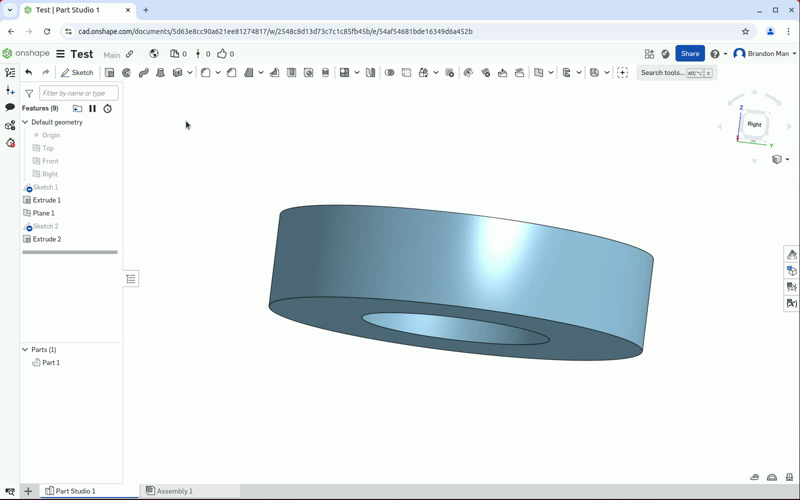
key(right, 3)
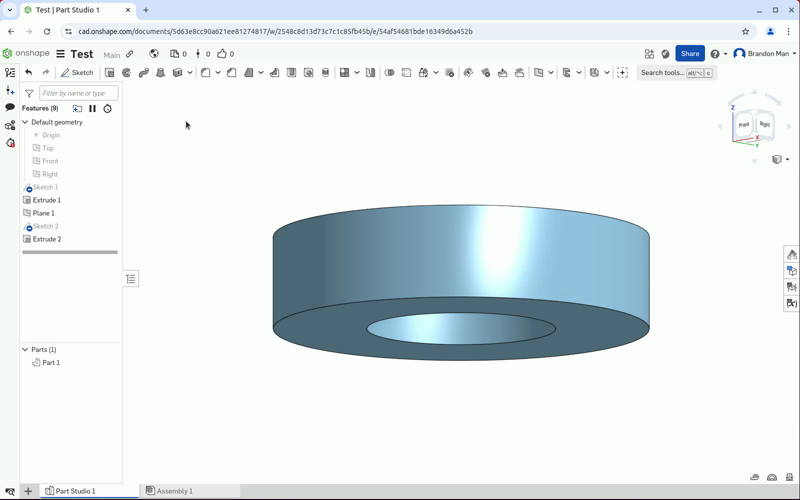
key(down, 3)
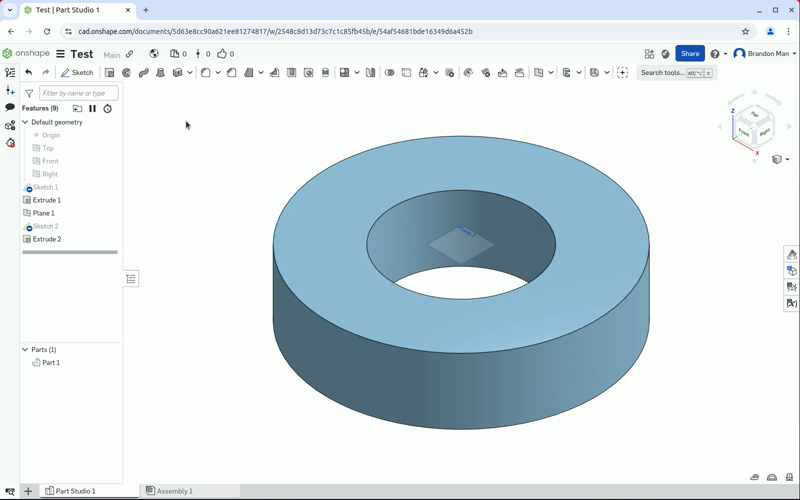
mouse_move(73, 189)
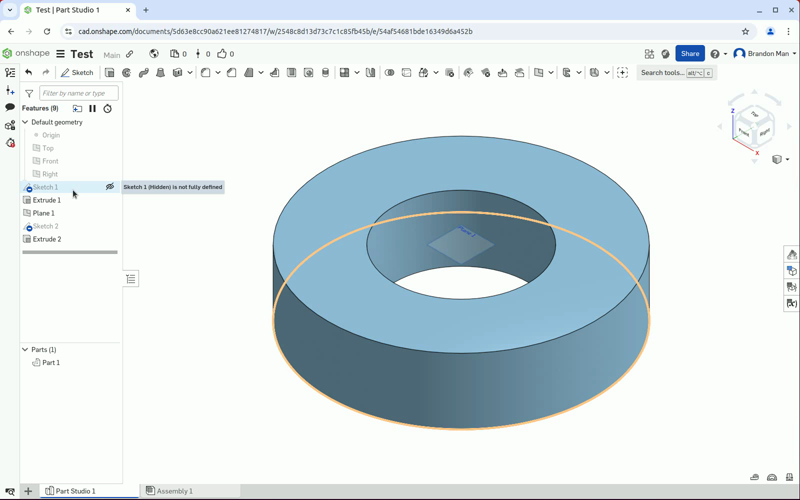
click(73, 189)